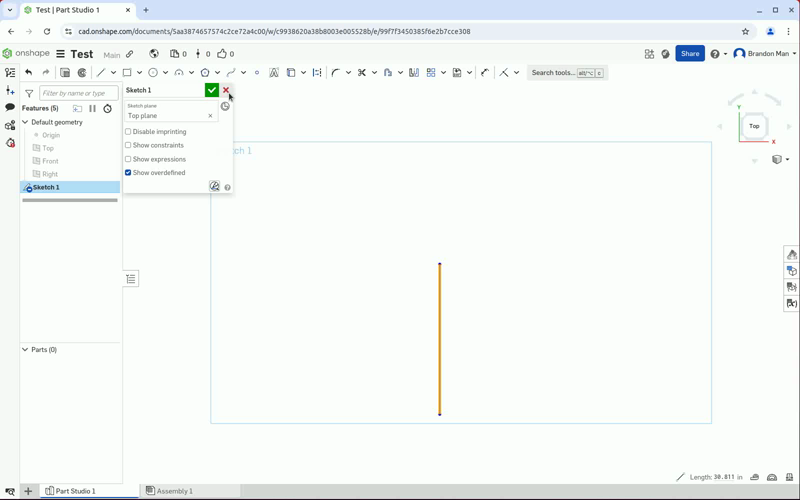
key(shift+h)
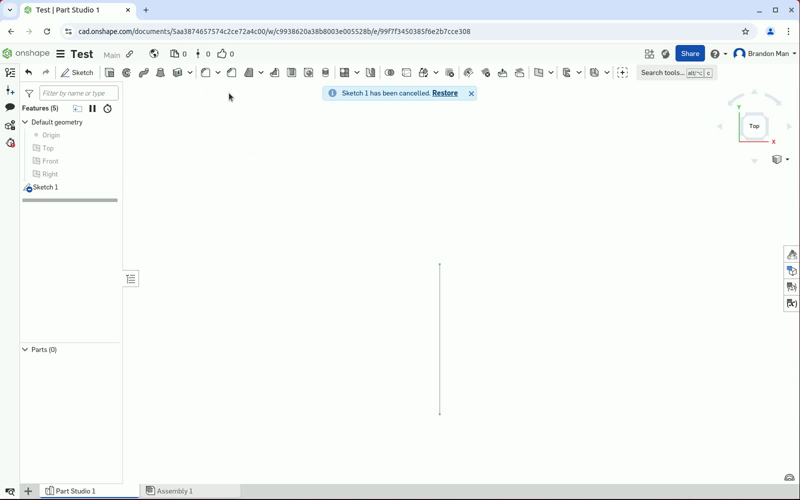
key(shift+s)
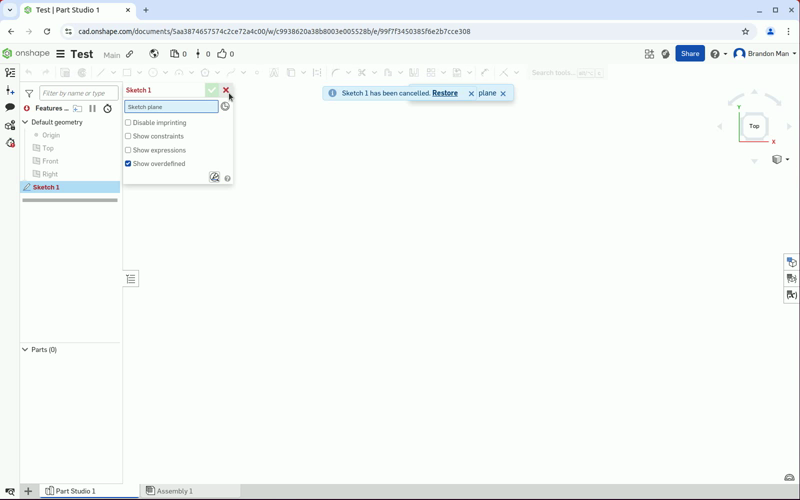
mouse_move(73, 150)
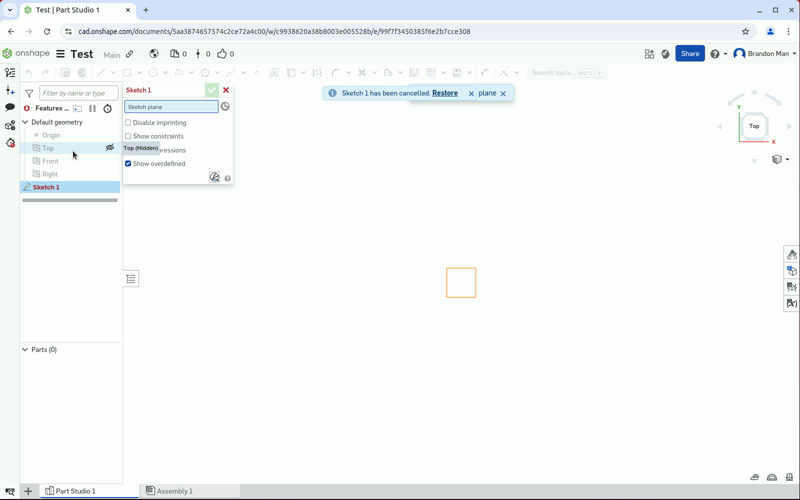
click(73, 150)
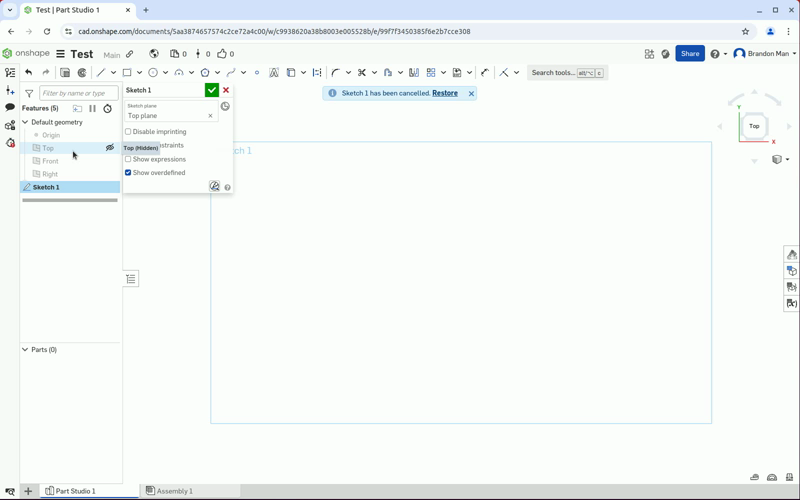
mouse_move(73, 352)
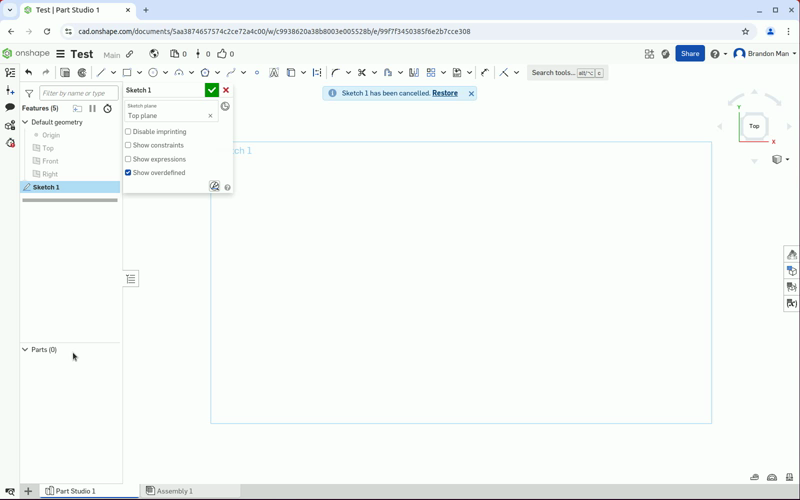
key(y)
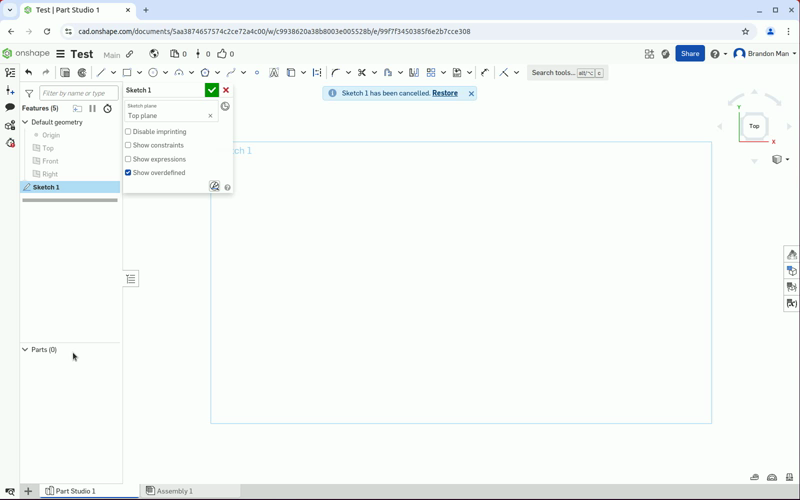
key(c)
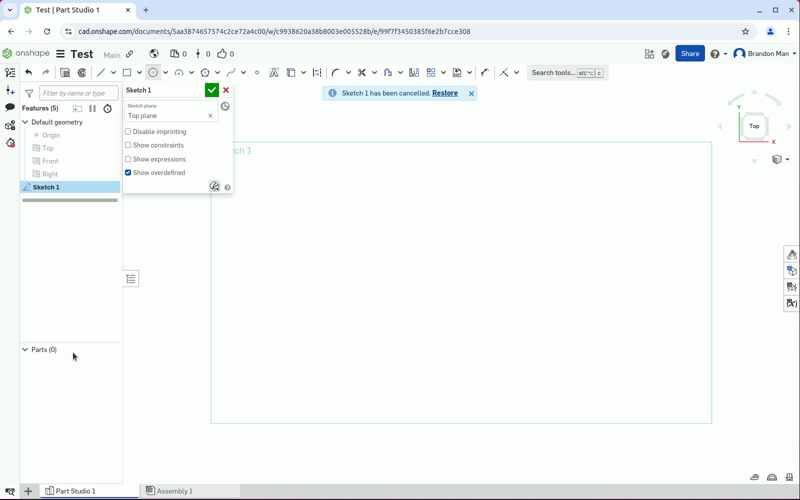
key_down(shift)
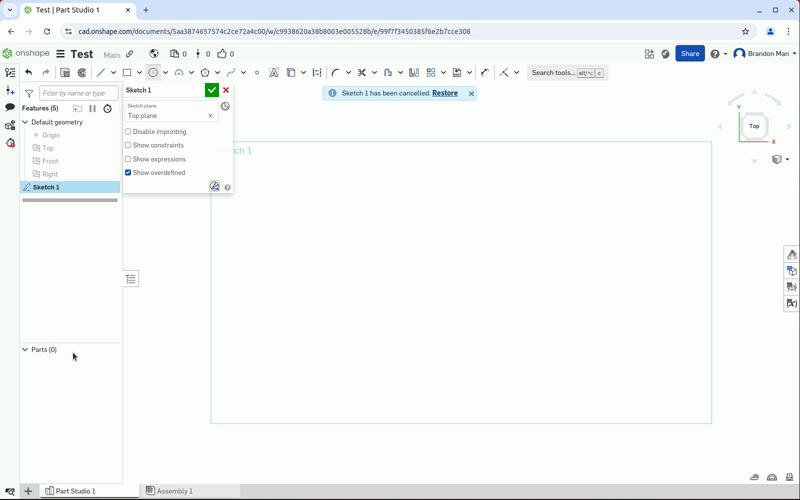
mouse_move(461, 282)
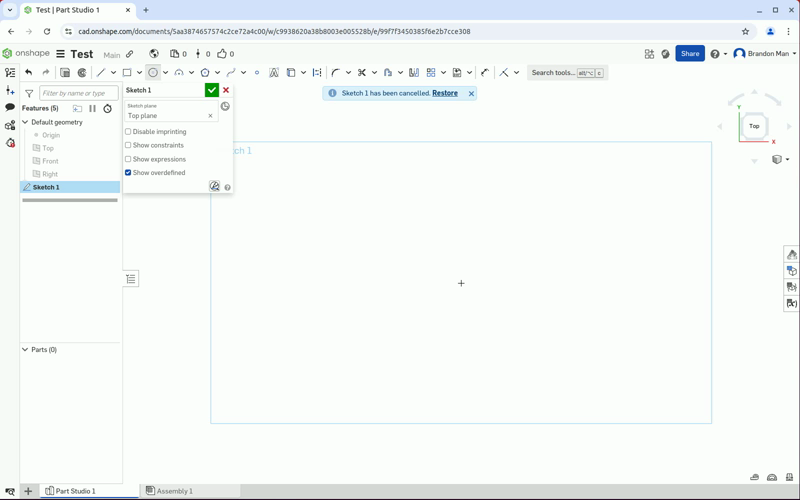
click(461, 282)
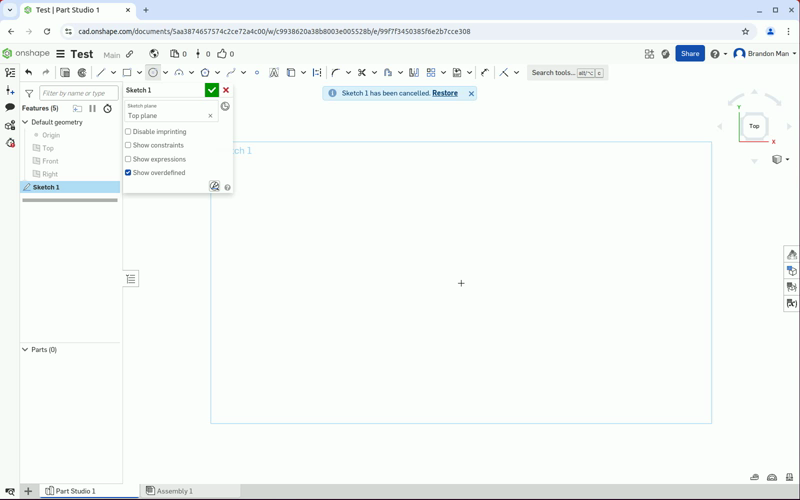
key_up(shift)
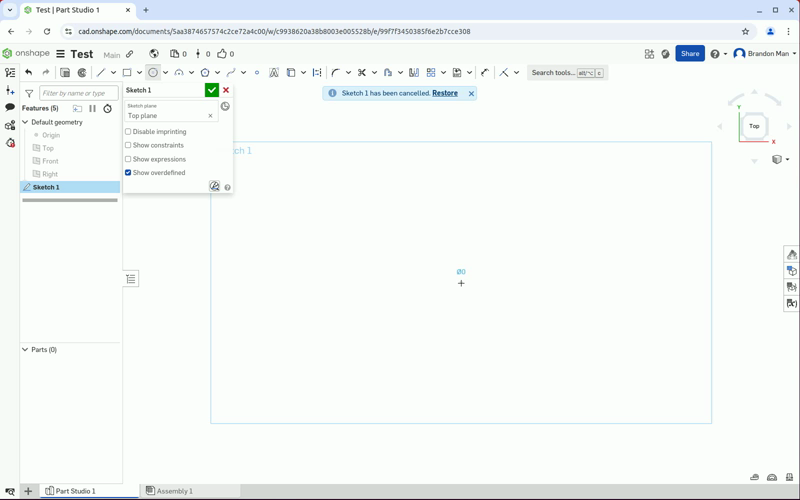
mouse_move(574, 282)
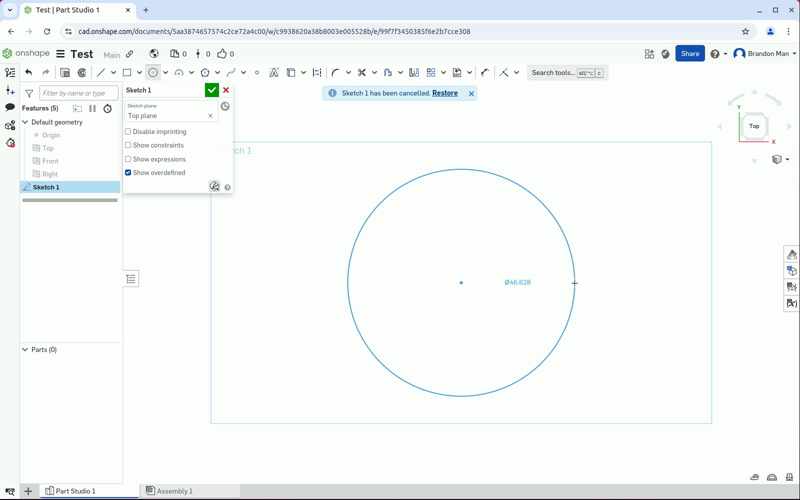
click(574, 282)
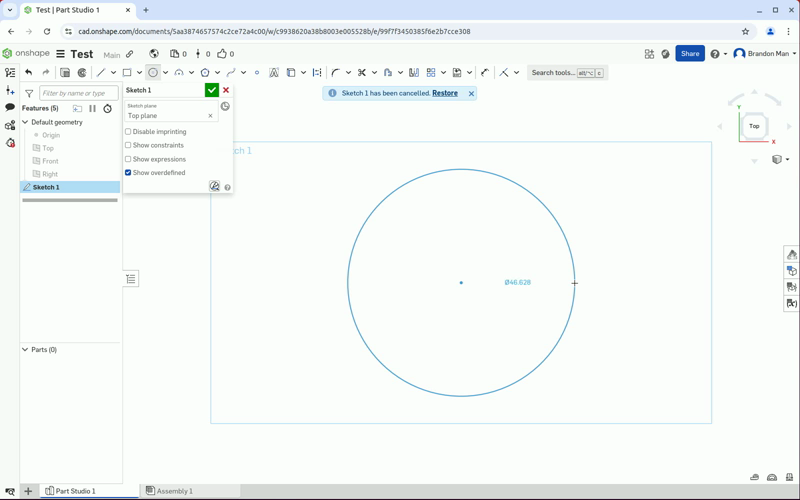
key(esc)
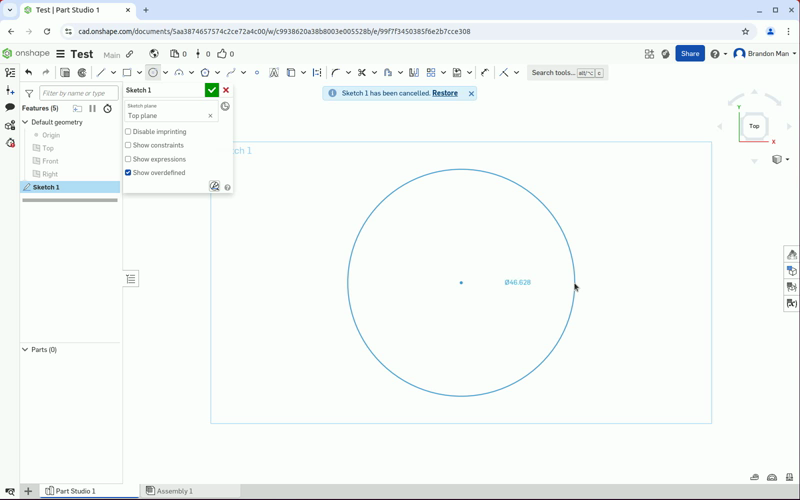
mouse_move(522, 266)
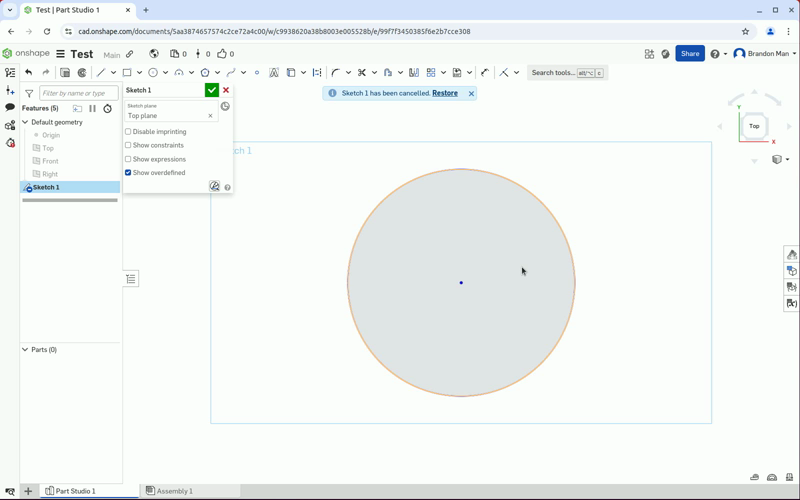
click(522, 266)
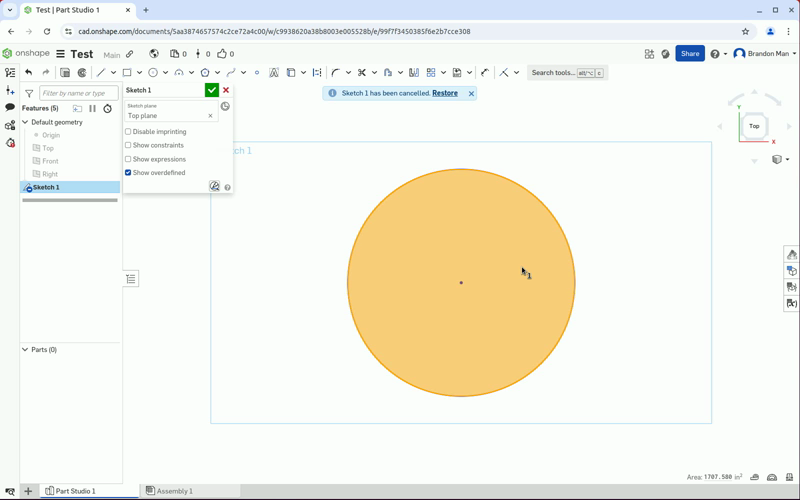
mouse_move(73, 352)
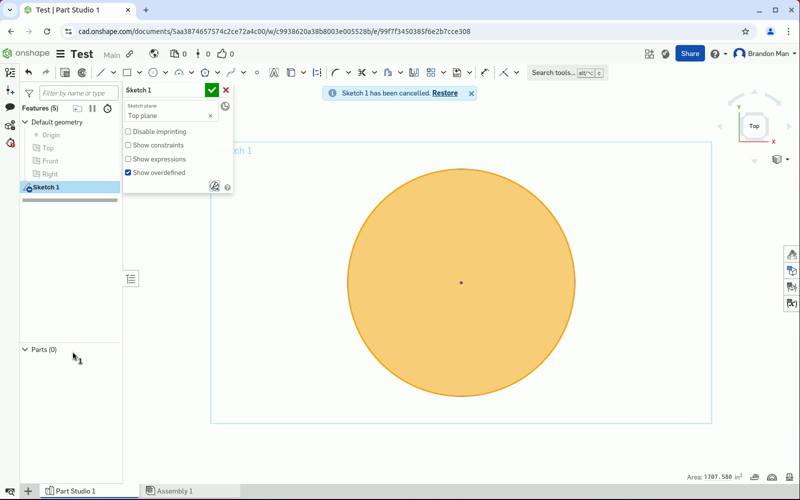
key(shift+y)
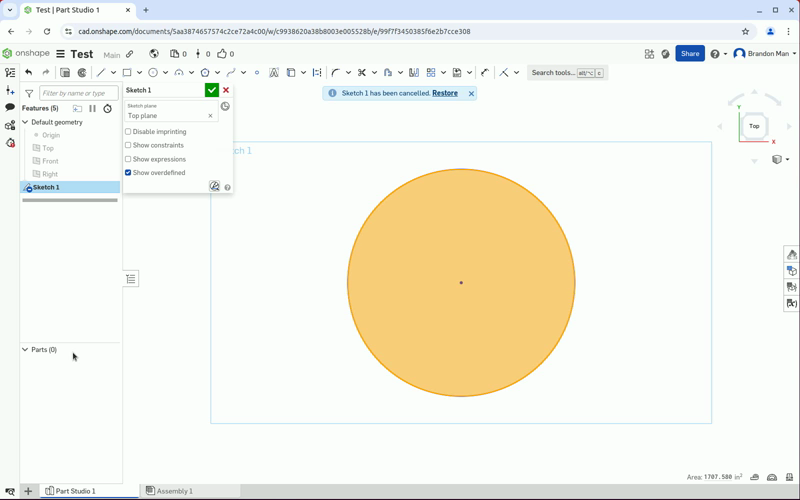
key(shift+e)
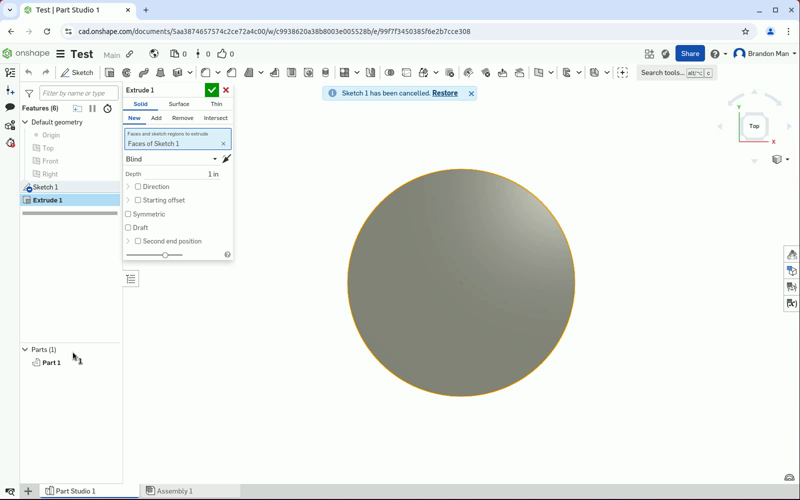
mouse_move(143, 106)
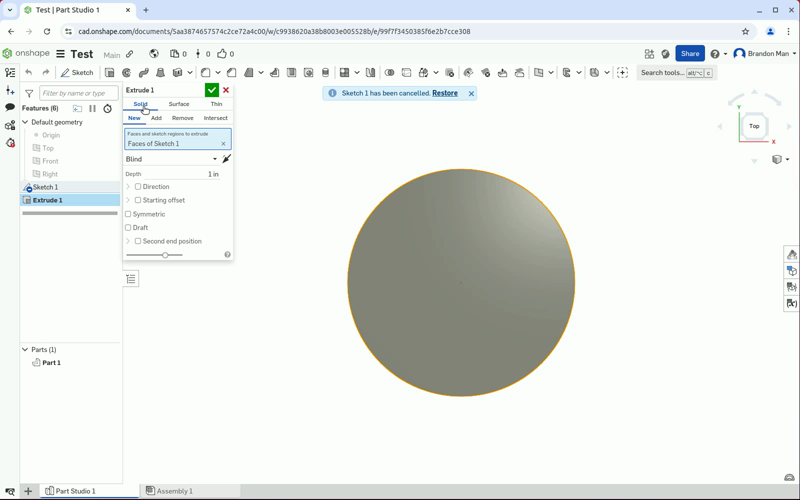
click(143, 106)
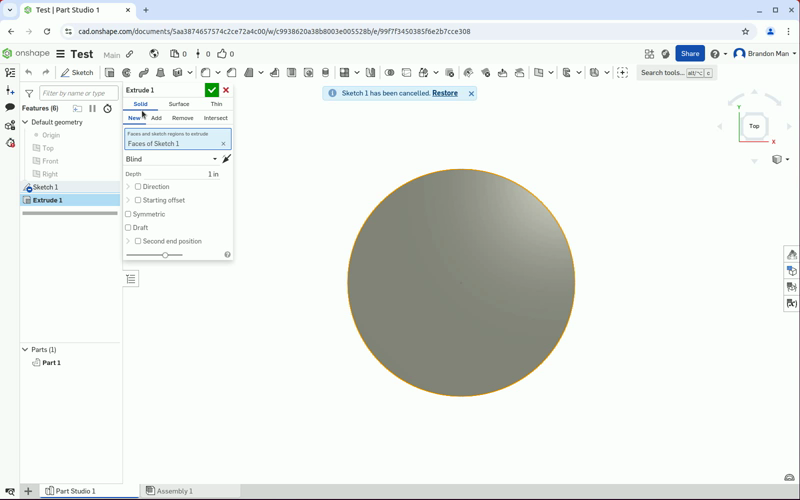
mouse_move(137, 120)
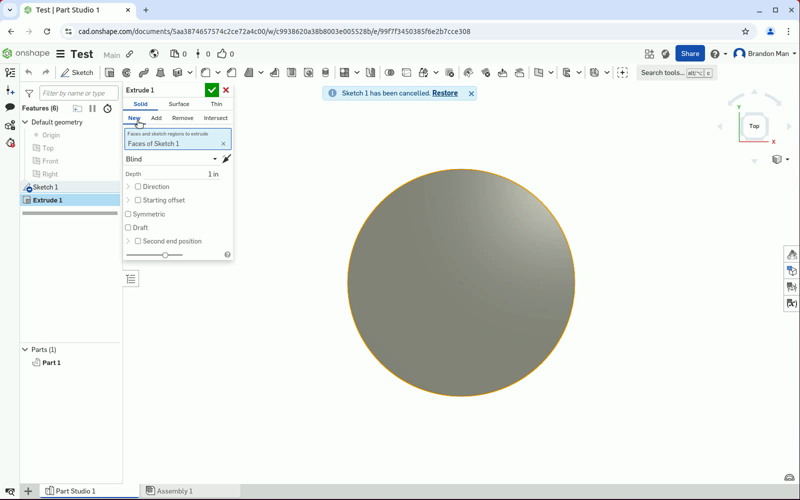
click(137, 120)
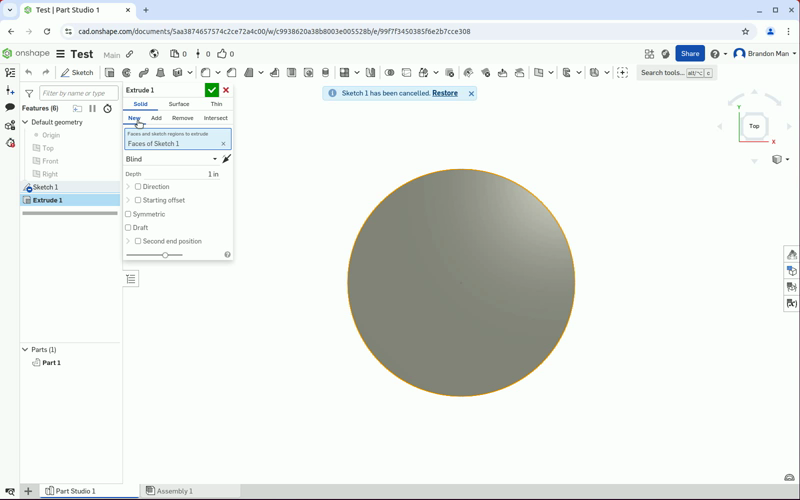
key(tab, 4)
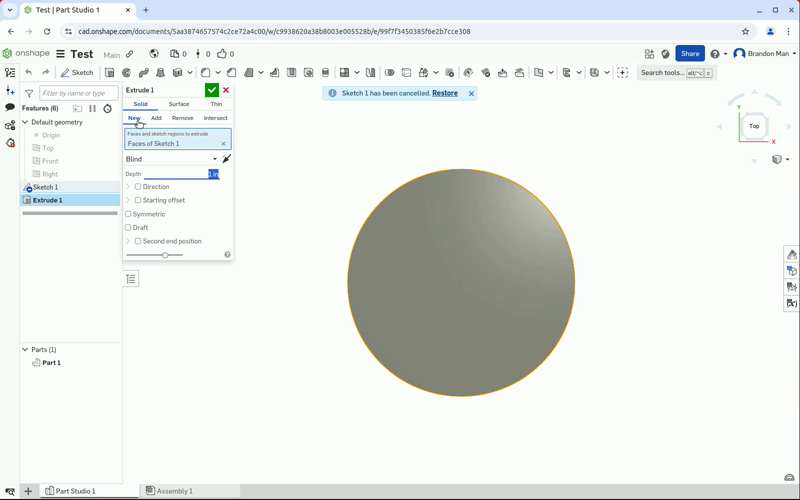
text(5.777)
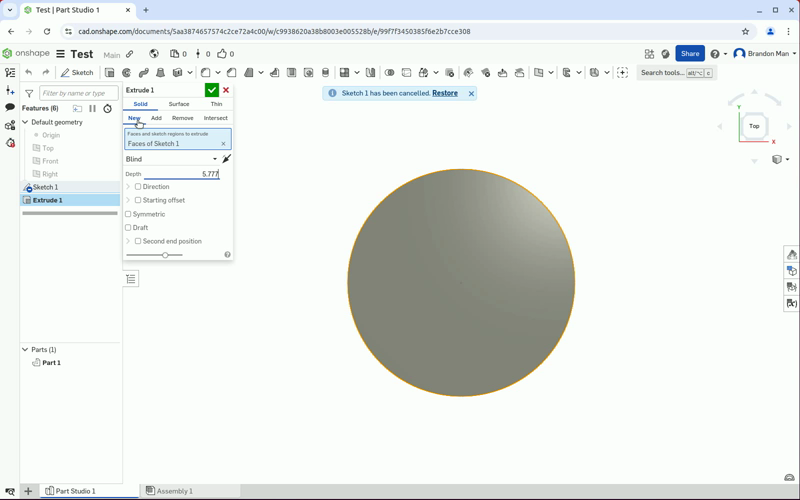
key(enter)
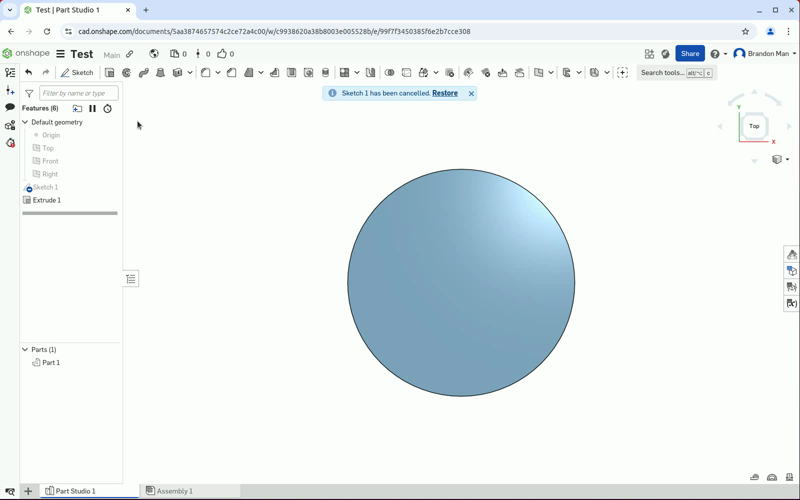
key(shift+h)
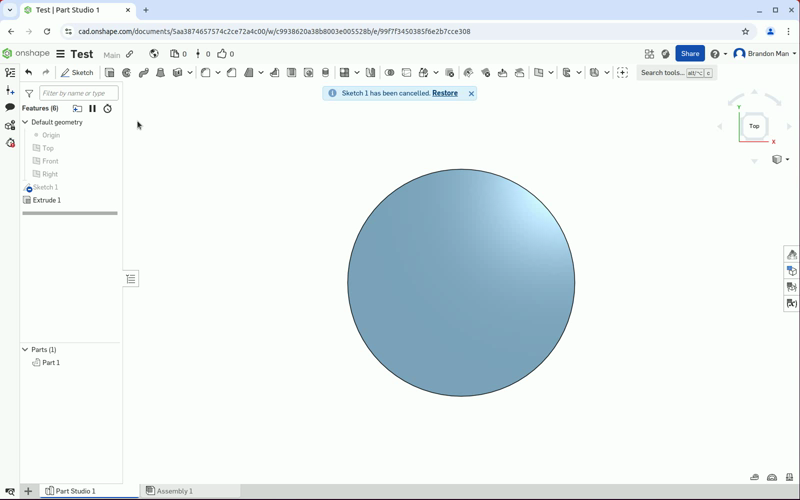
key(shift+h)
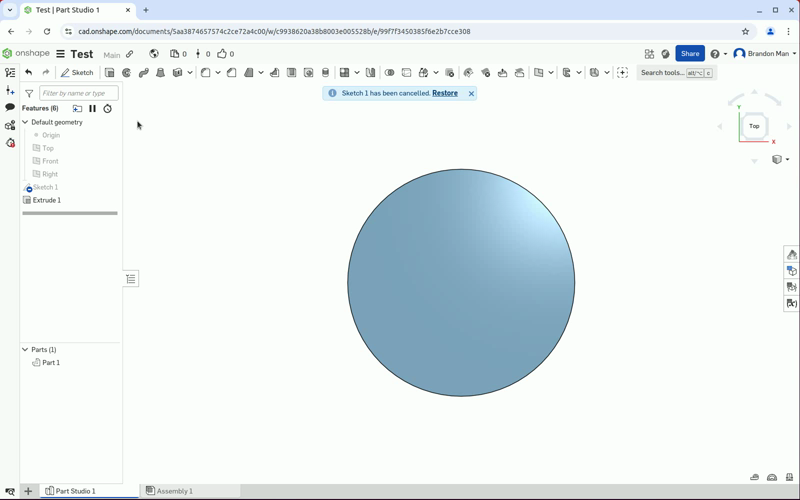
mouse_move(73, 189)
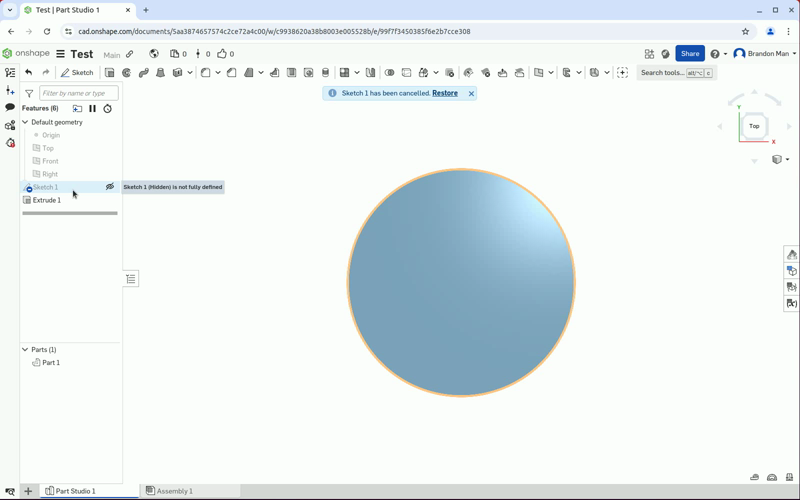
click(73, 189)
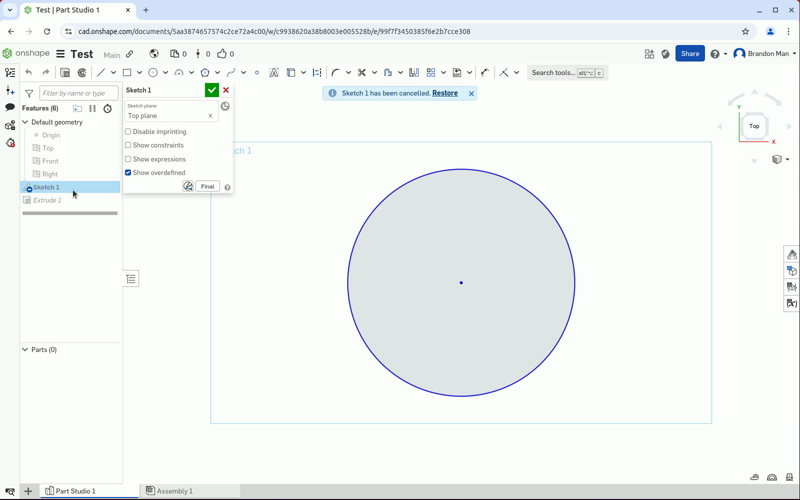
mouse_move(229, 92)
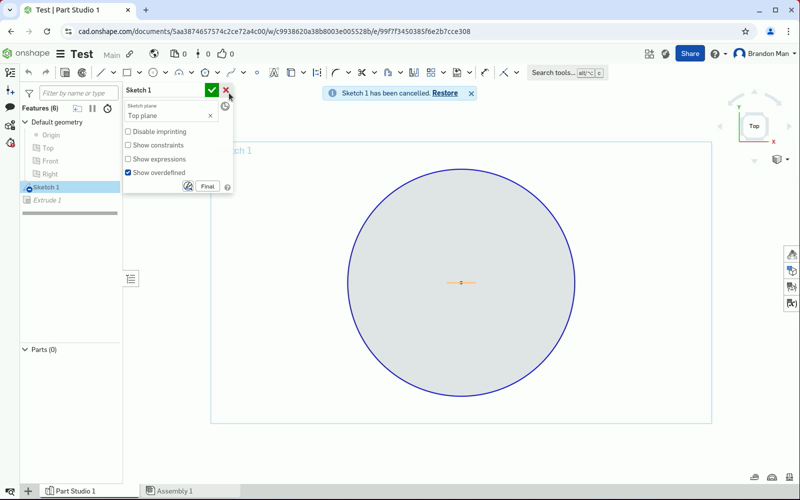
click(229, 92)
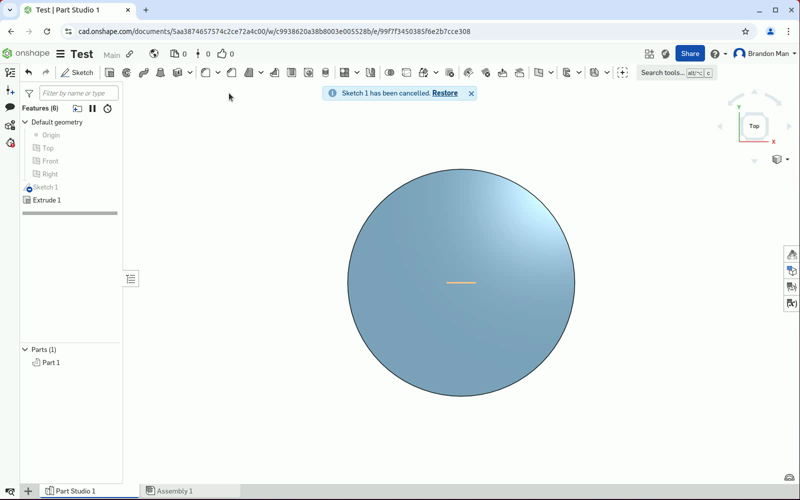
mouse_move(541, 75)
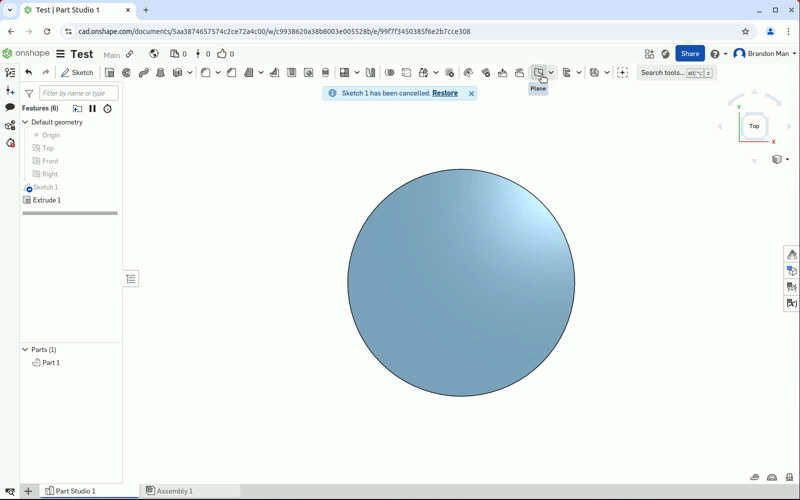
click(541, 75)
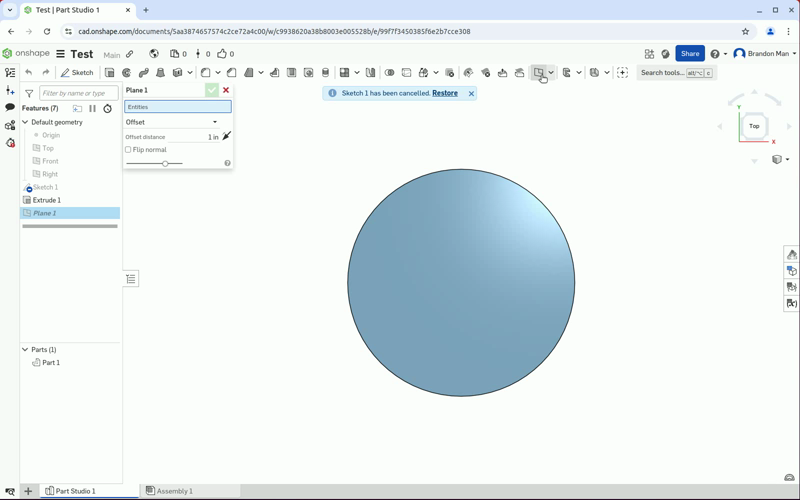
mouse_move(73, 150)
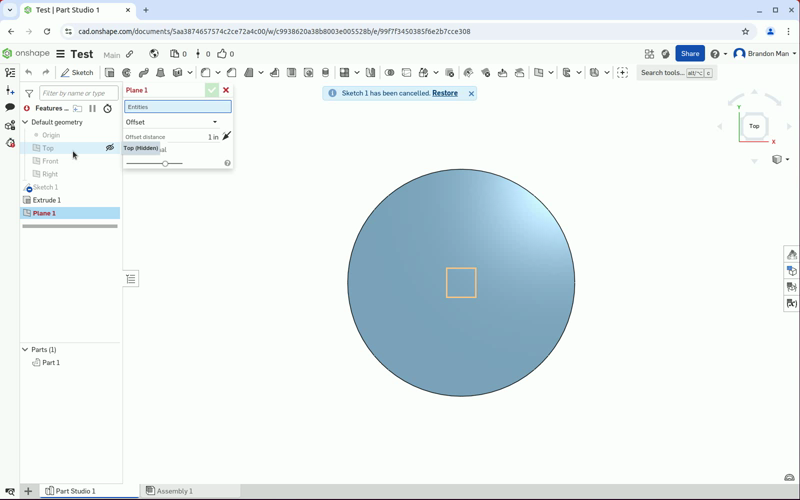
click(73, 150)
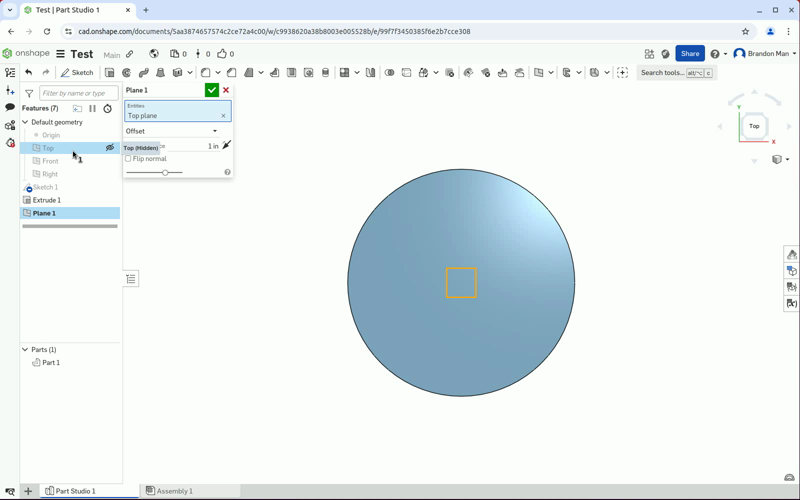
key(tab, 2)
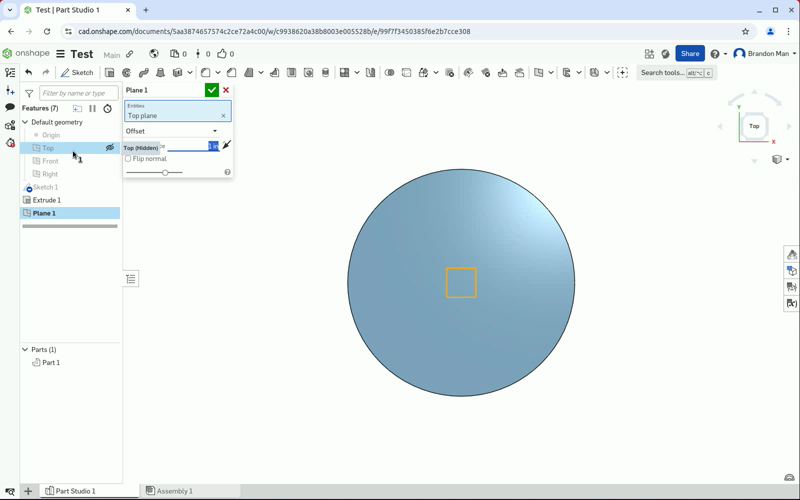
text(5.792)
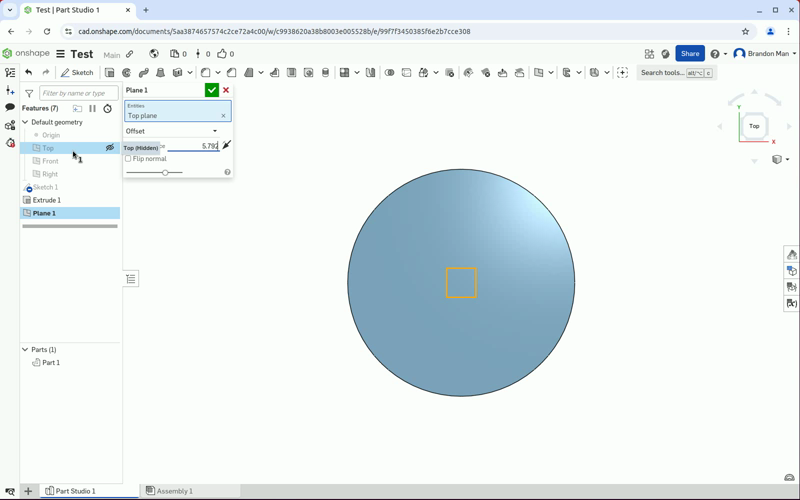
key(enter, 2)
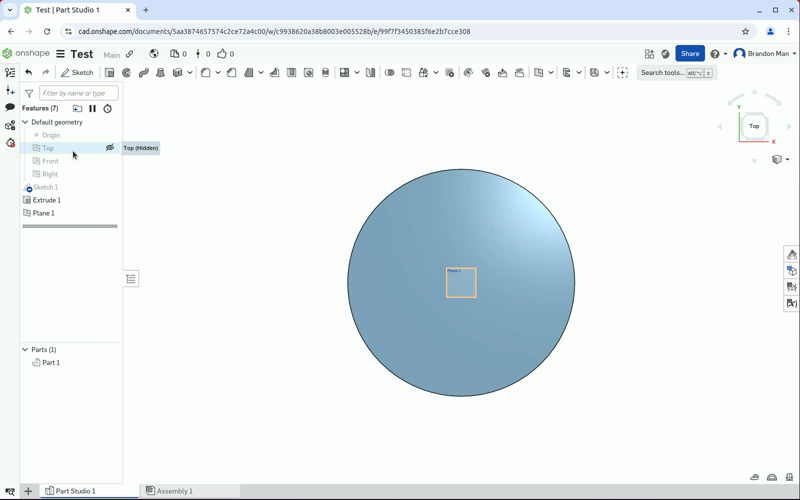
key(shift+s)
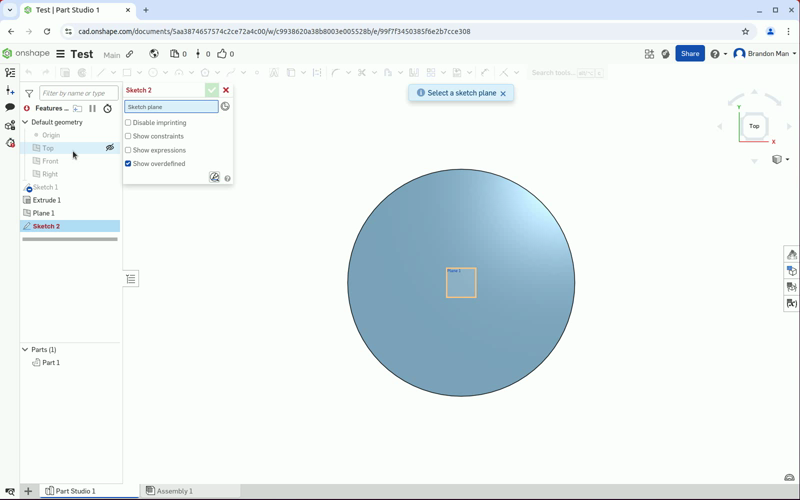
mouse_move(73, 215)
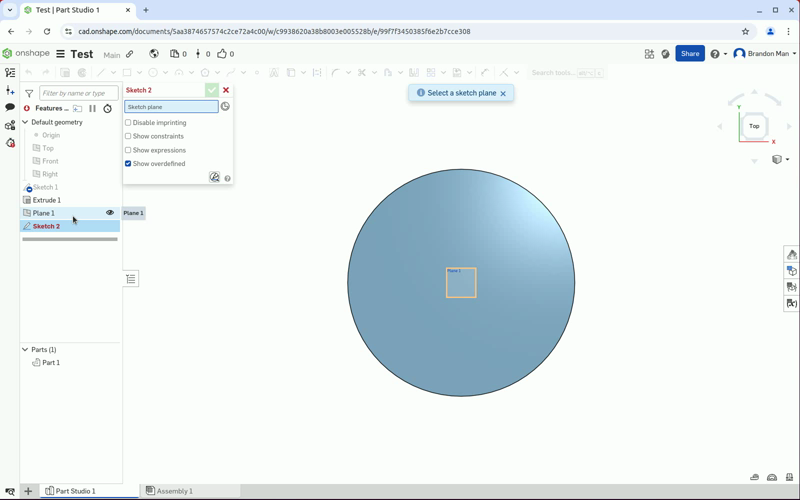
click(73, 215)
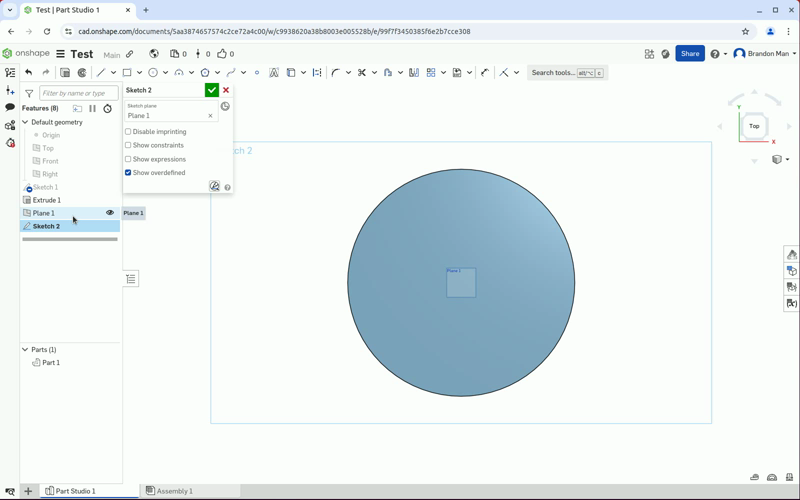
mouse_move(73, 352)
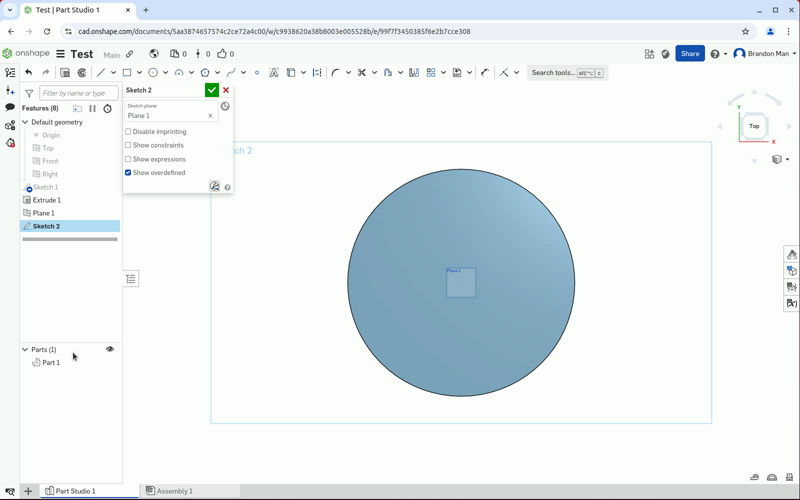
key(y)
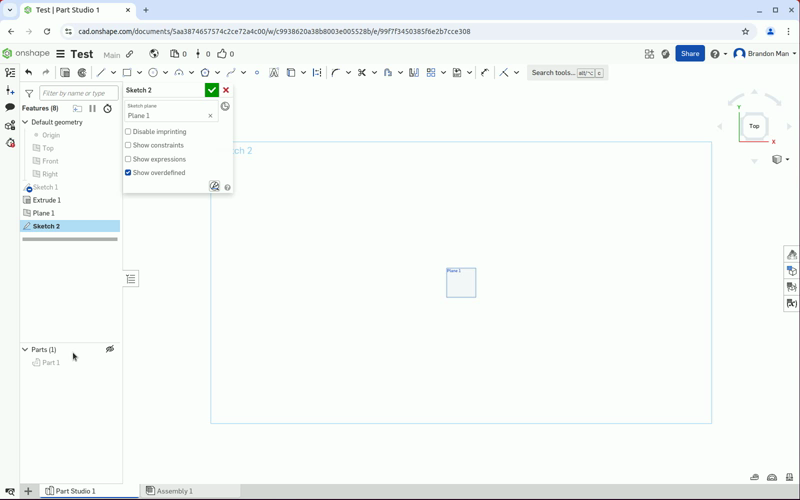
key(c)
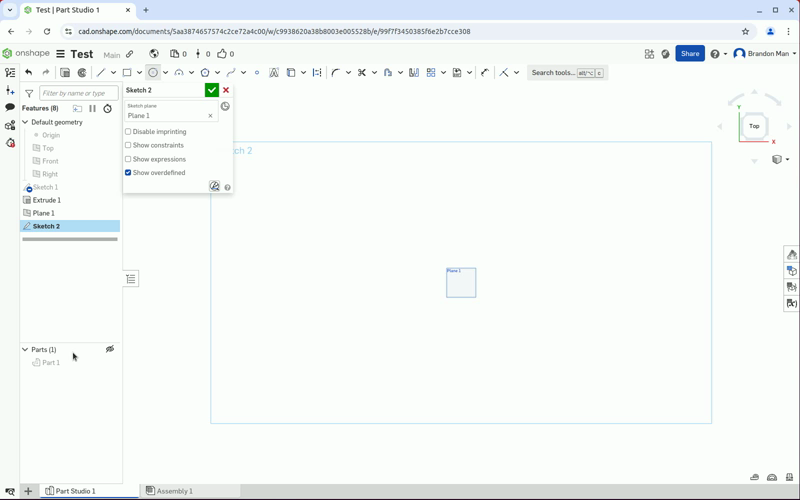
key_down(shift)
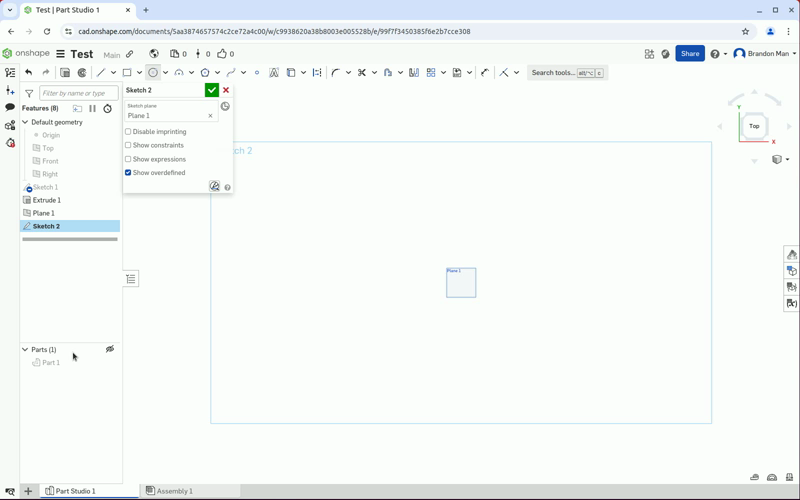
mouse_move(461, 282)
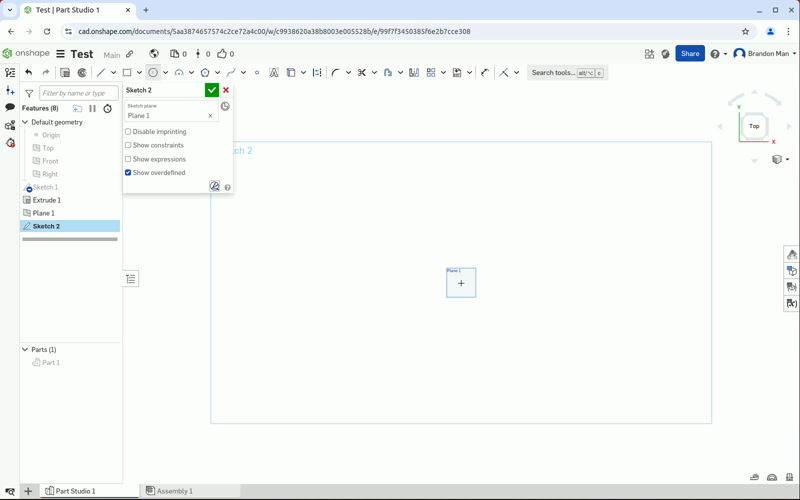
click(461, 282)
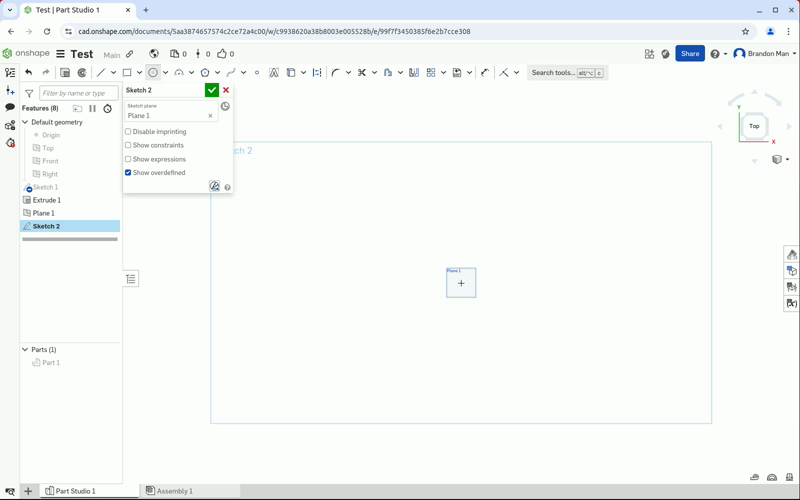
key_up(shift)
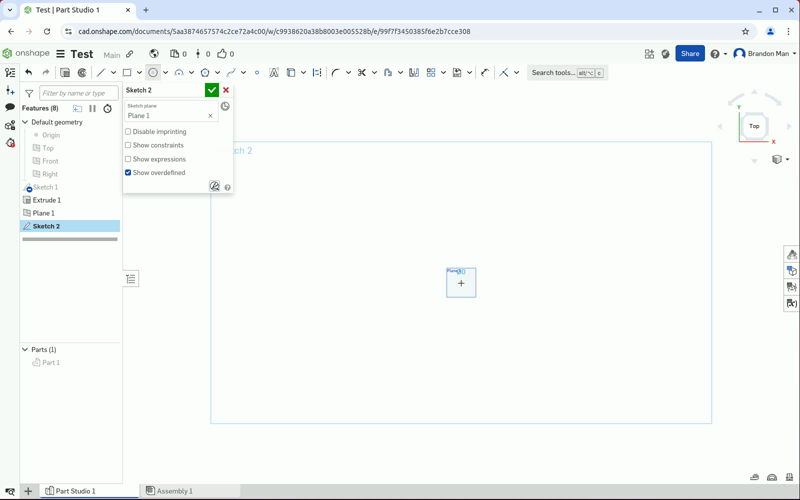
mouse_move(504, 282)
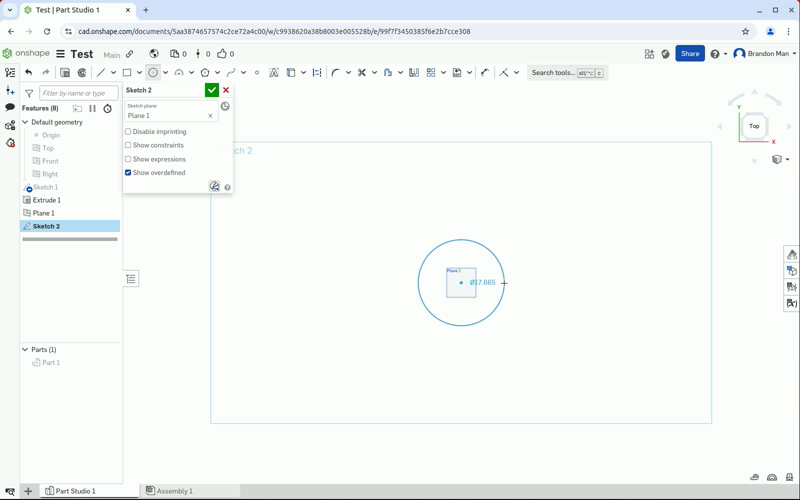
click(504, 282)
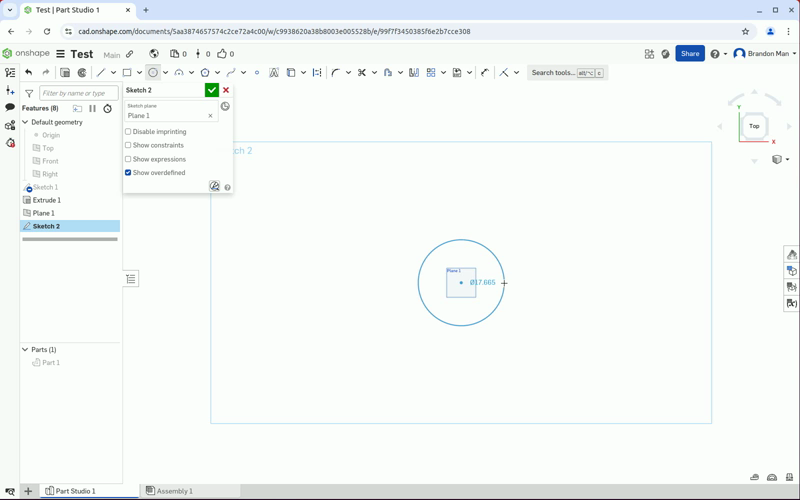
key(esc)
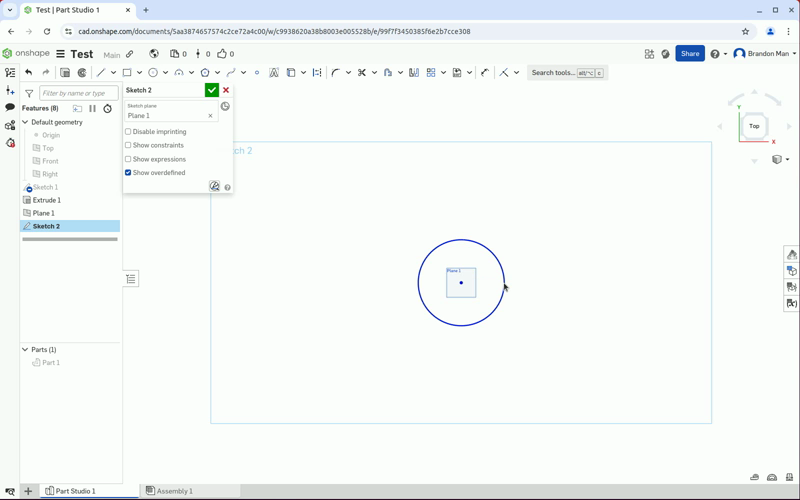
mouse_move(458, 247)
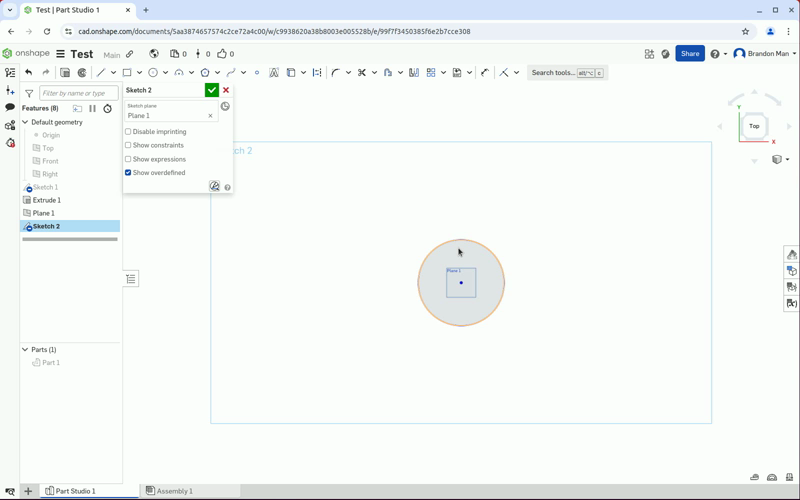
click(458, 247)
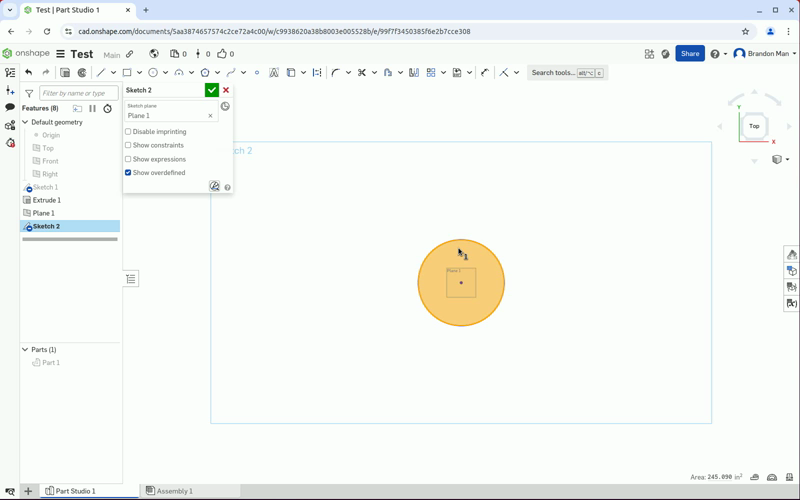
mouse_move(73, 352)
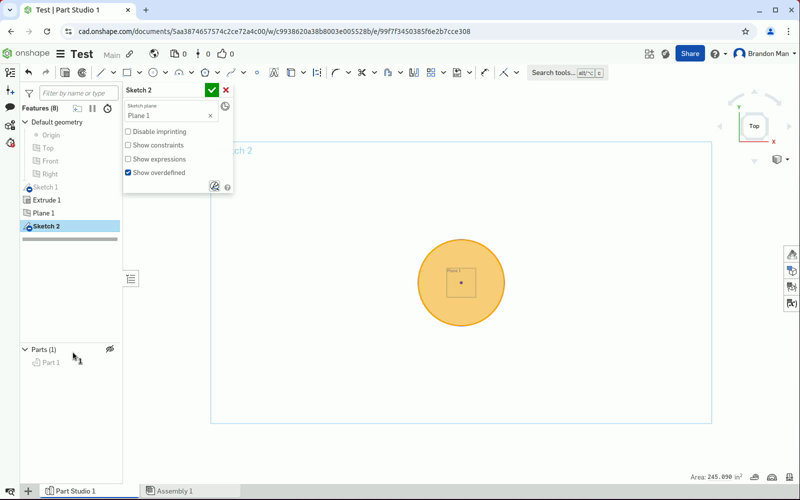
key(shift+y)
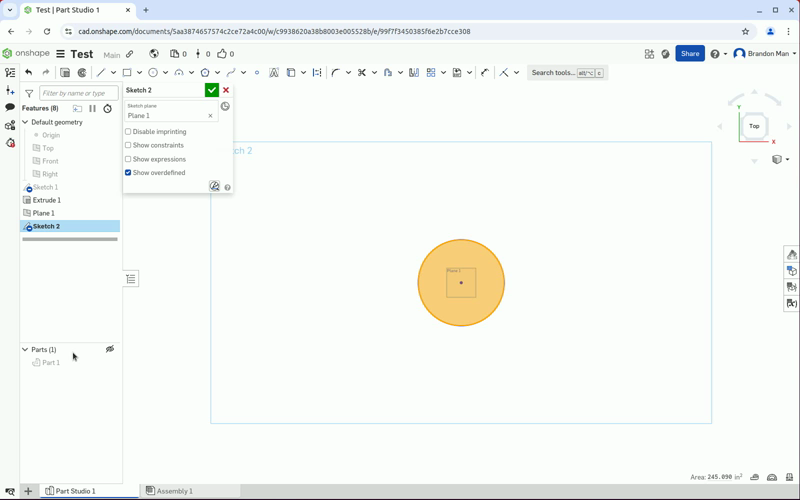
key(shift+e)
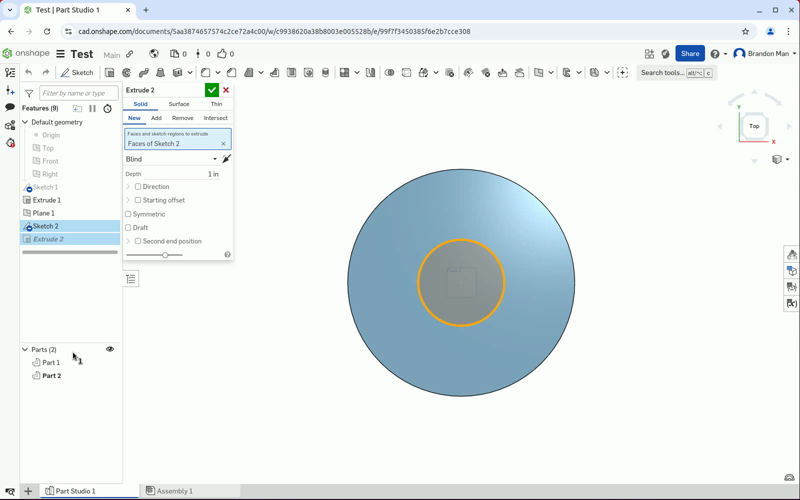
mouse_move(143, 106)
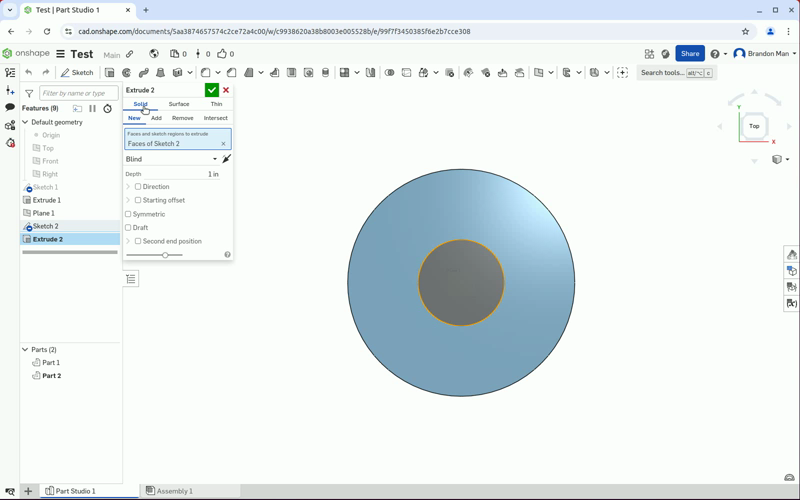
click(143, 106)
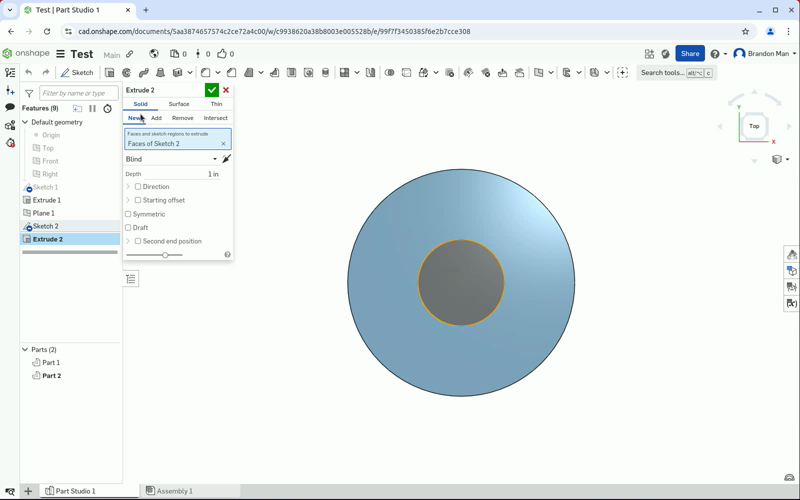
mouse_move(137, 120)
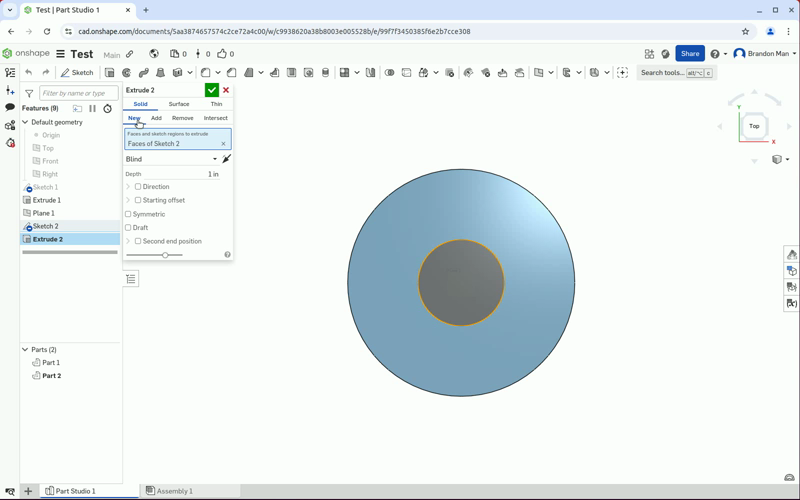
click(137, 120)
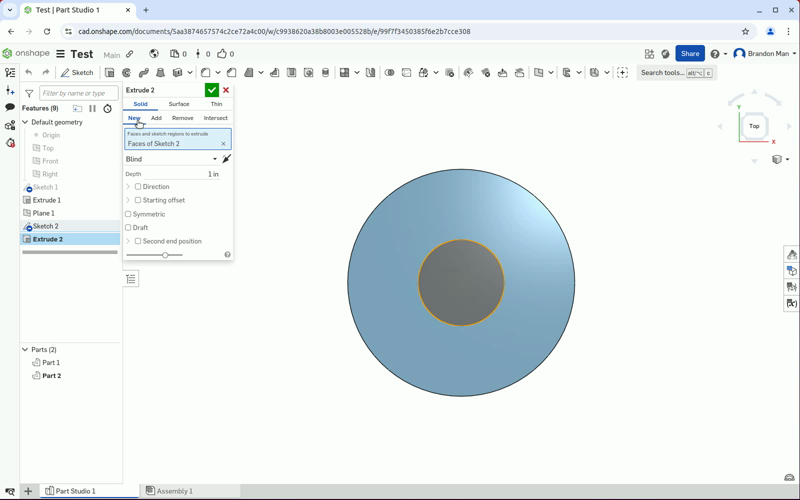
key(tab, 4)
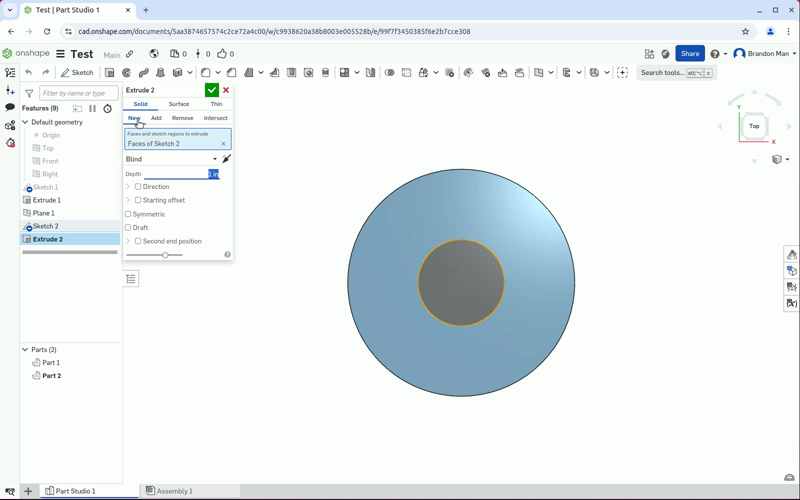
text(13.48)
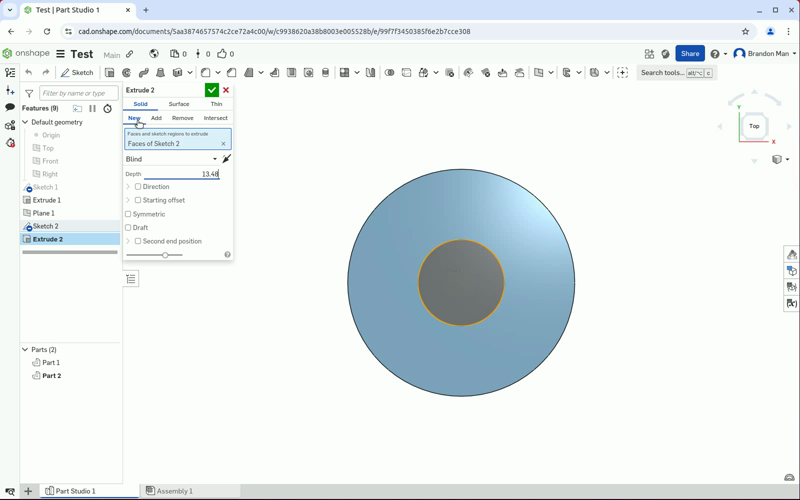
key(enter)
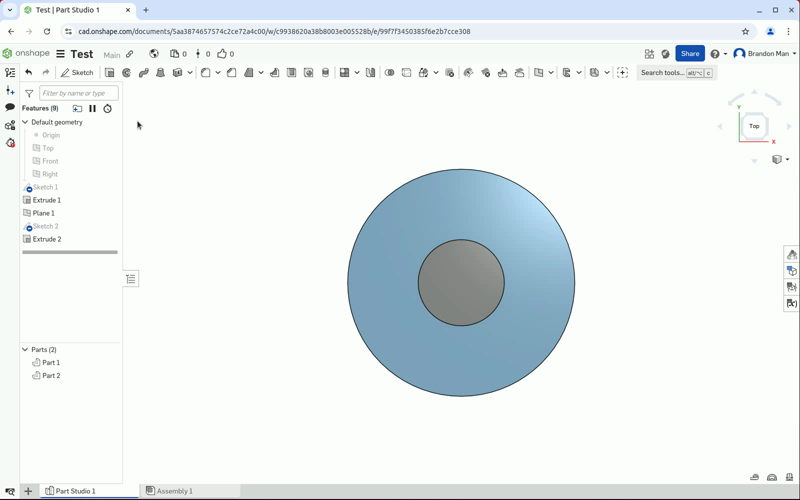
key(shift+h)
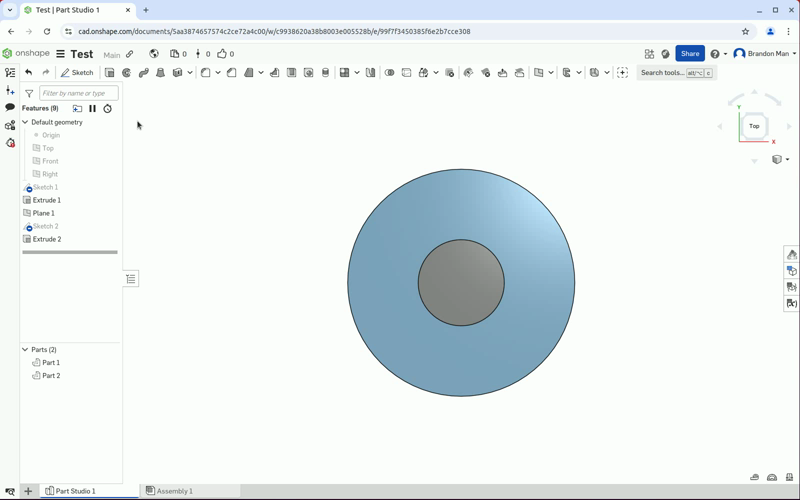
key(shift+h)
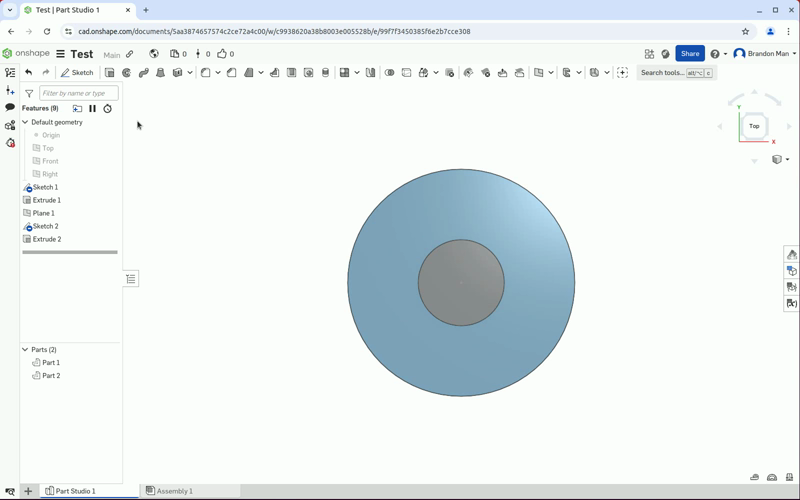
key(shift+7)
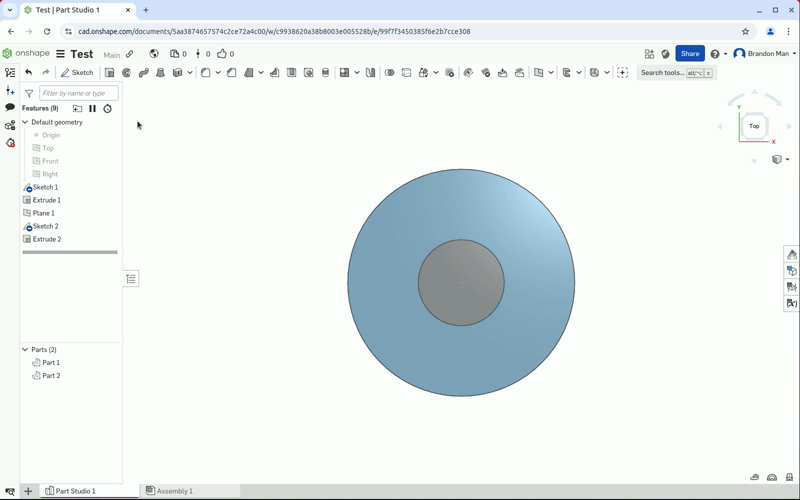
key(up, 3)
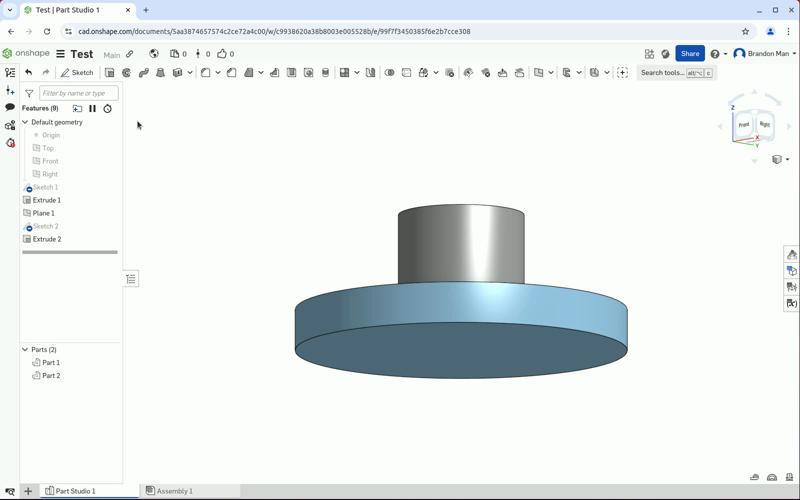
key(left, 3)
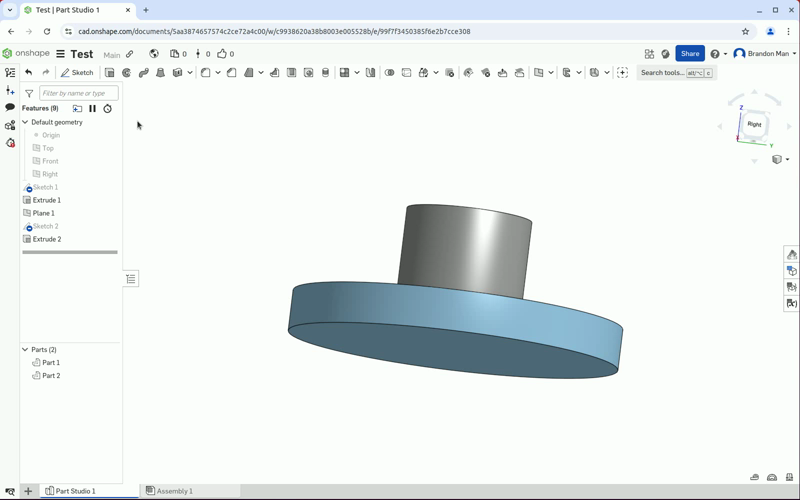
key(right, 3)
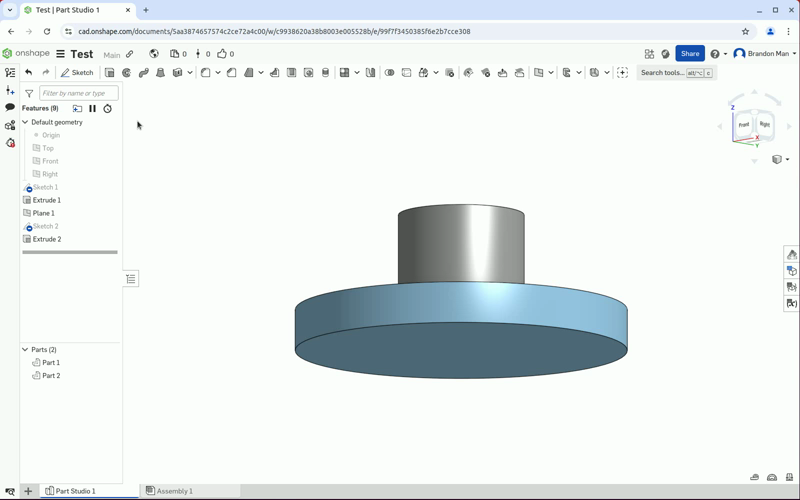
key(down, 3)
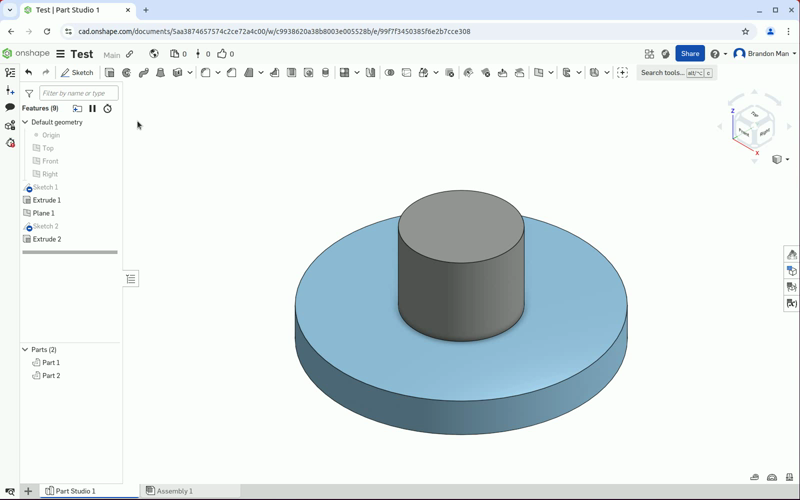
mouse_move(73, 189)
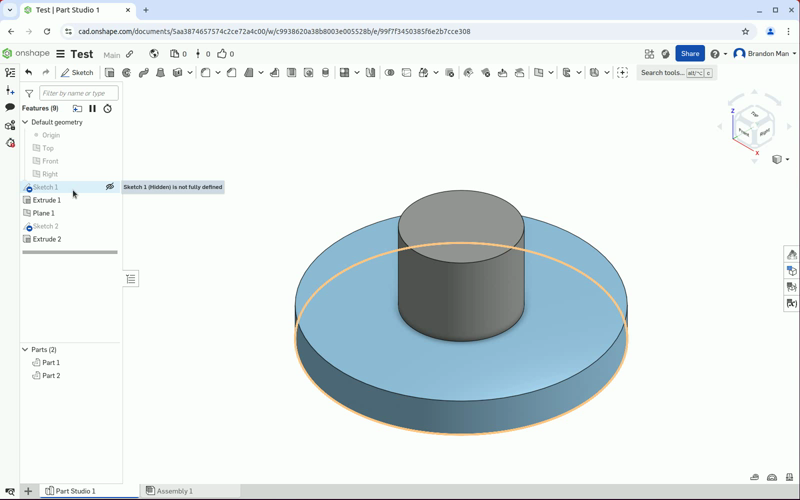
click(73, 189)